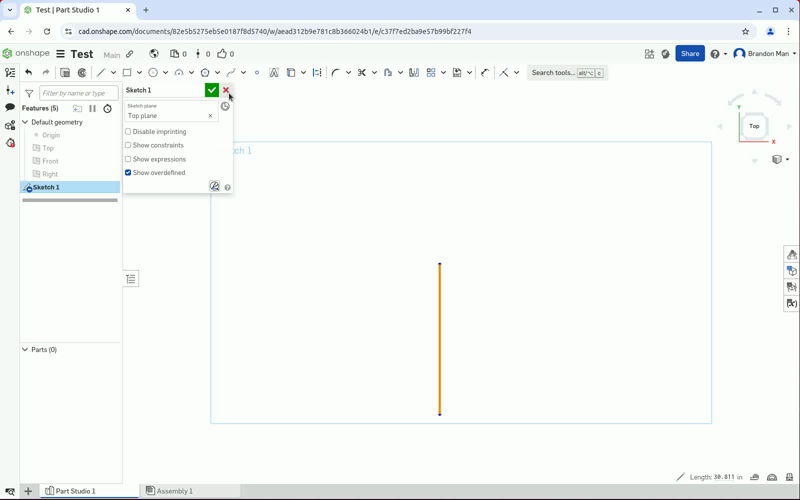
key(shift+h)
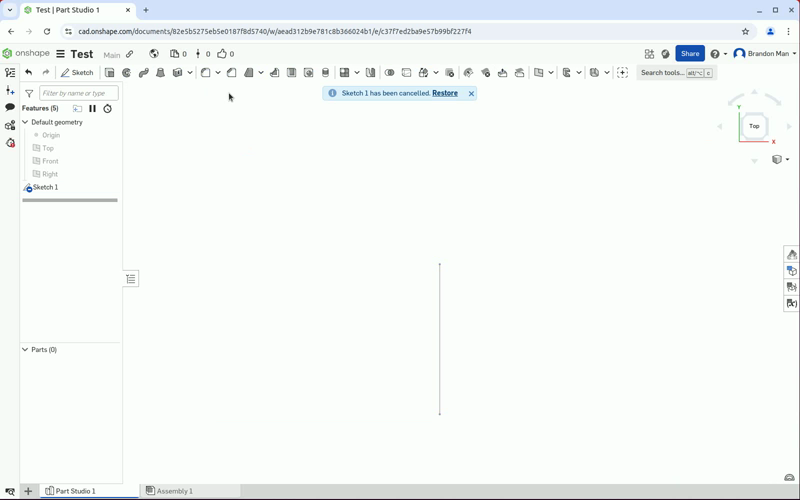
key(shift+s)
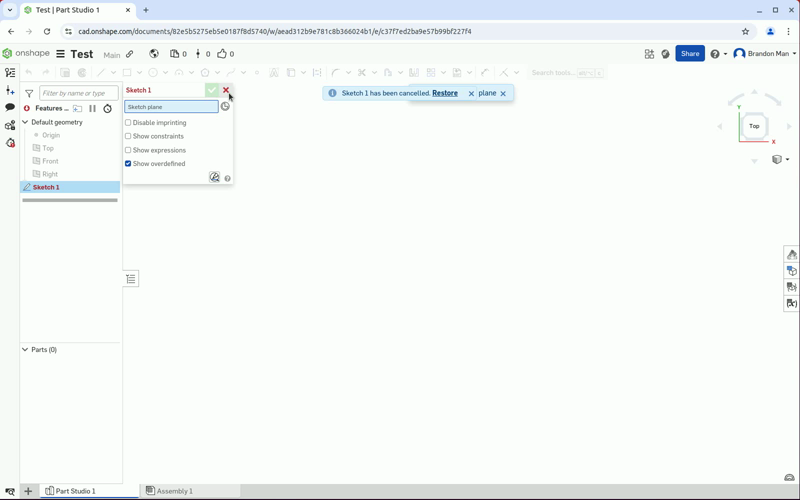
mouse_move(73, 150)
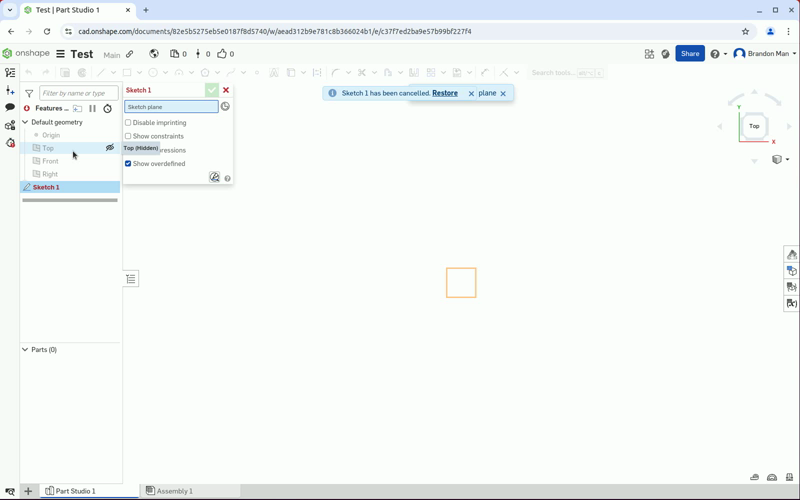
click(73, 150)
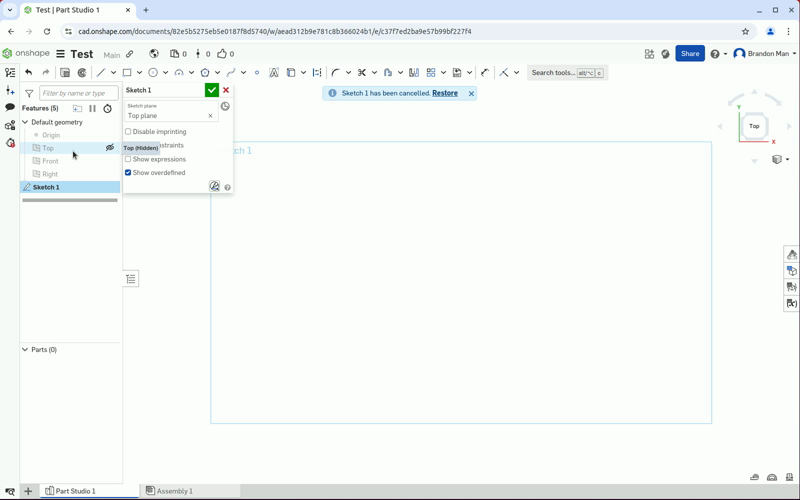
mouse_move(73, 352)
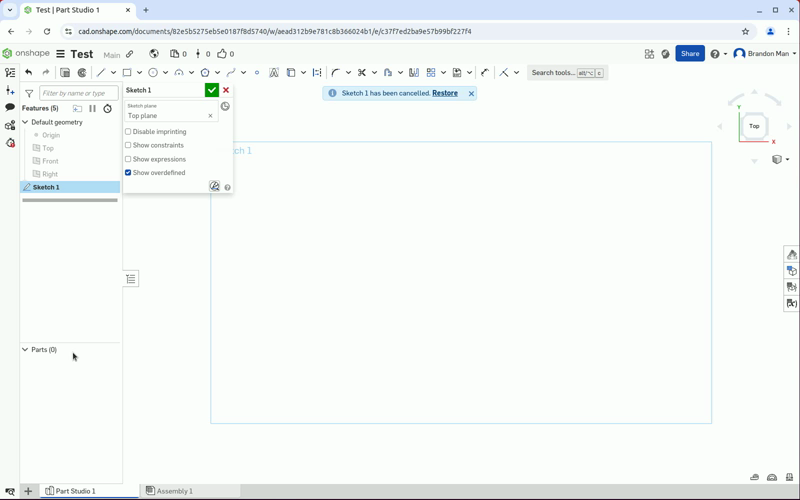
key(y)
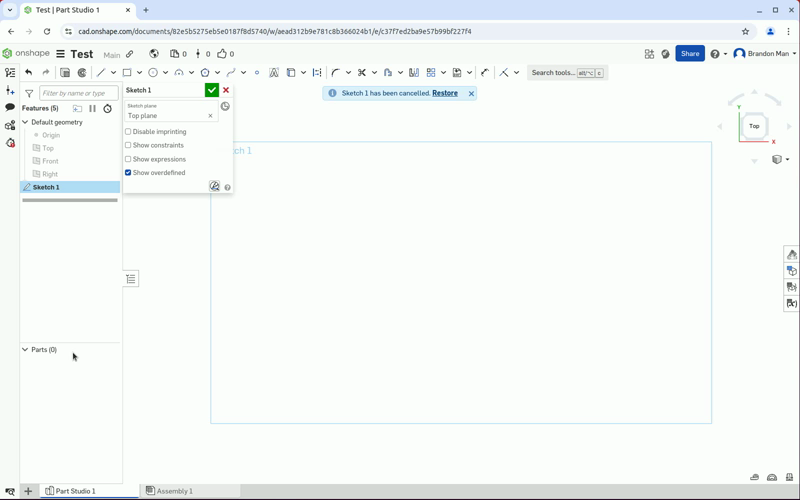
key(c)
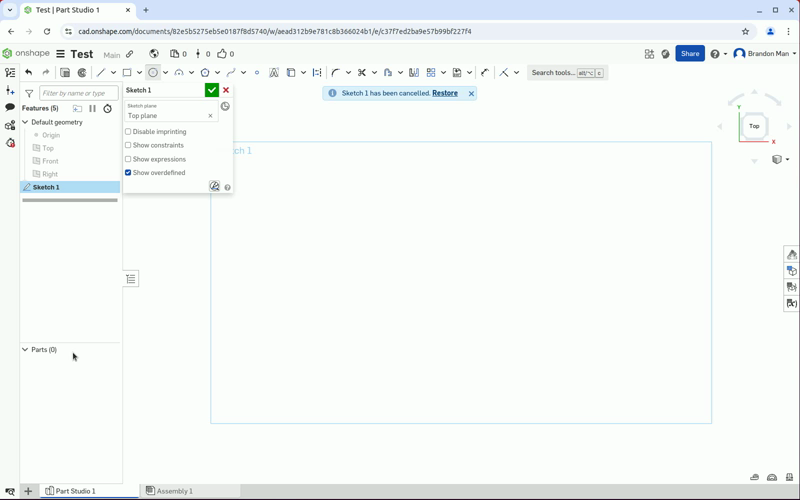
key_down(shift)
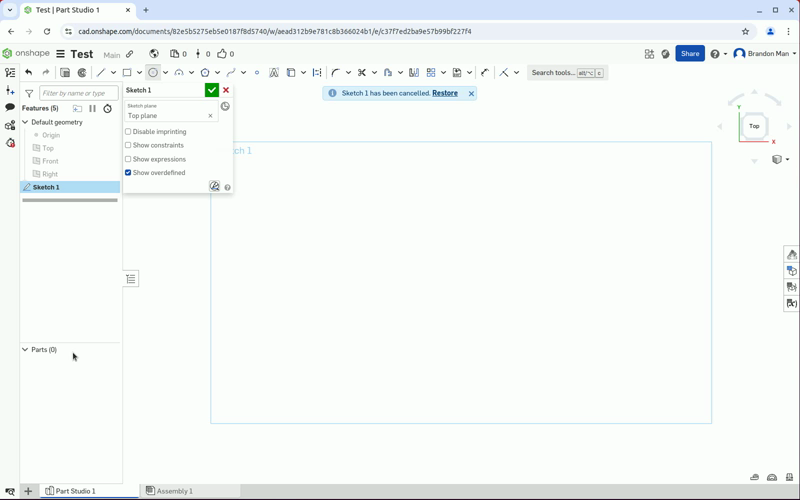
mouse_move(461, 282)
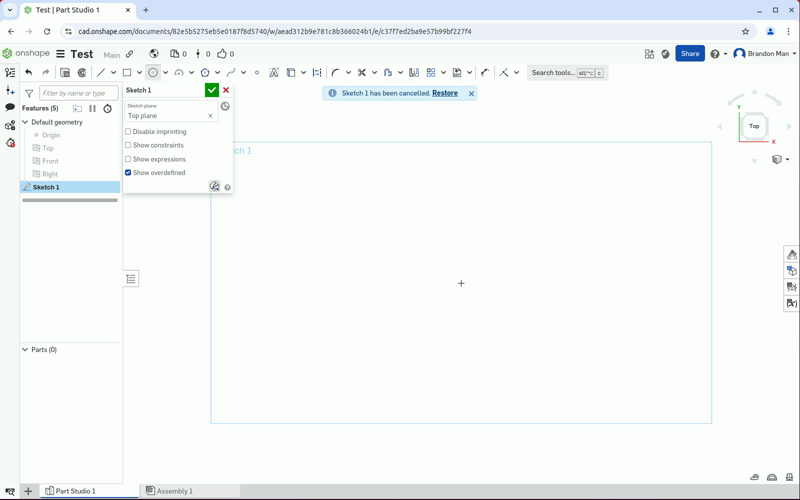
click(461, 282)
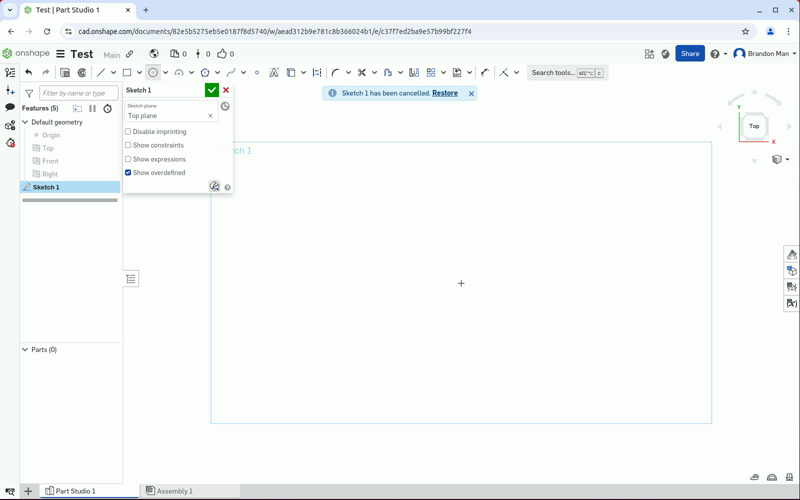
key_up(shift)
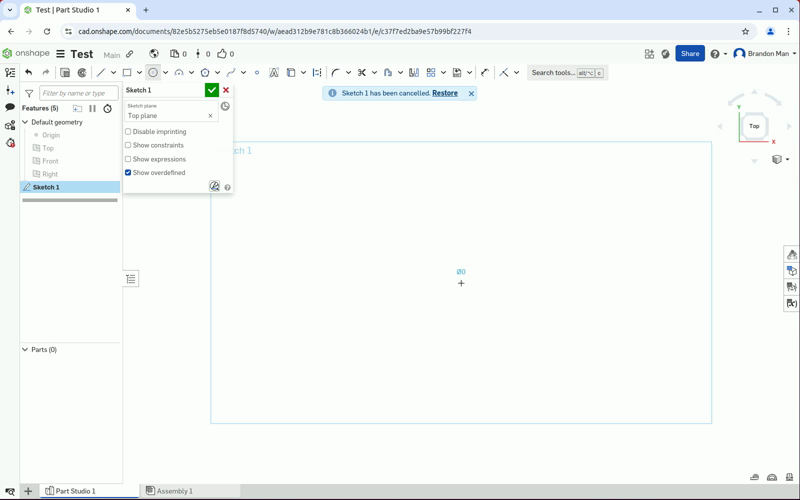
mouse_move(546, 282)
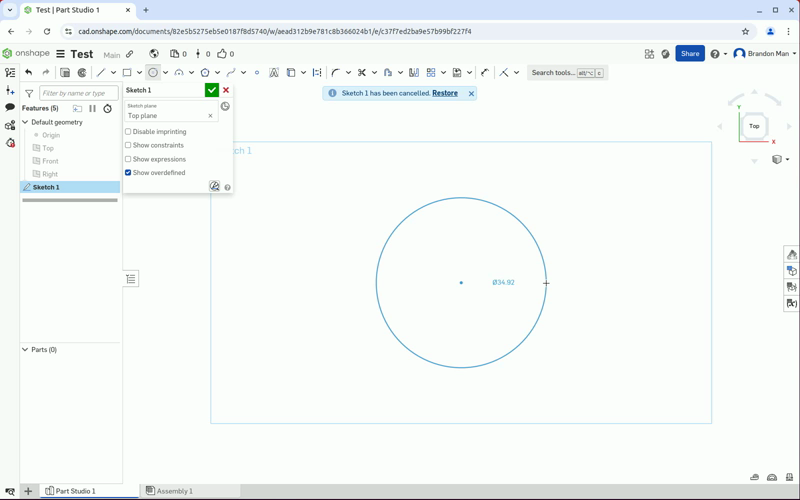
click(546, 282)
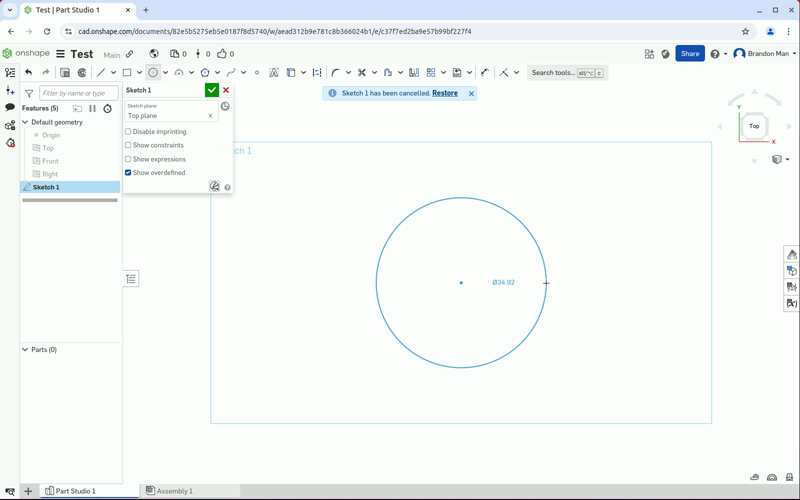
key(esc)
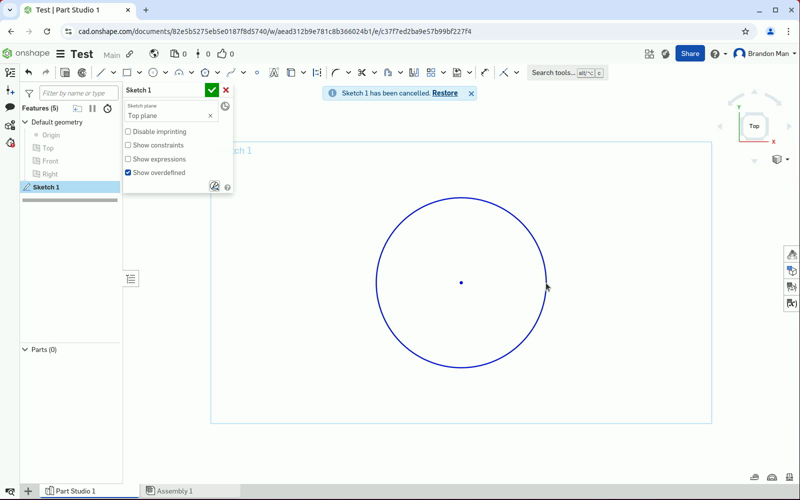
key(c)
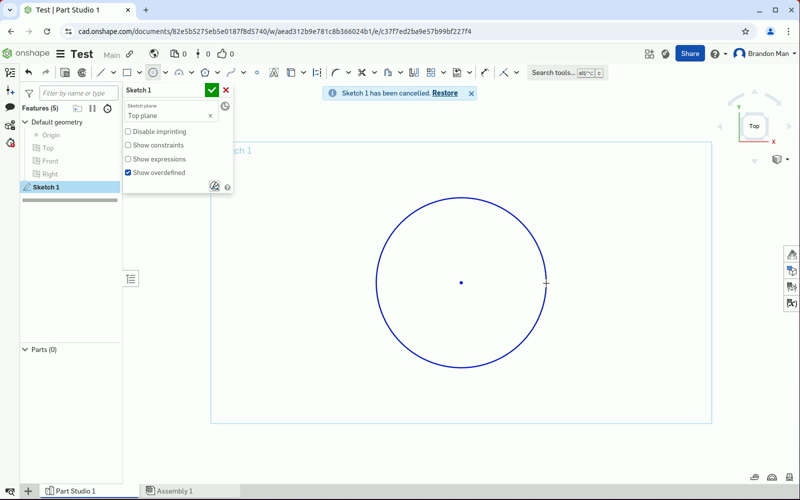
key_down(shift)
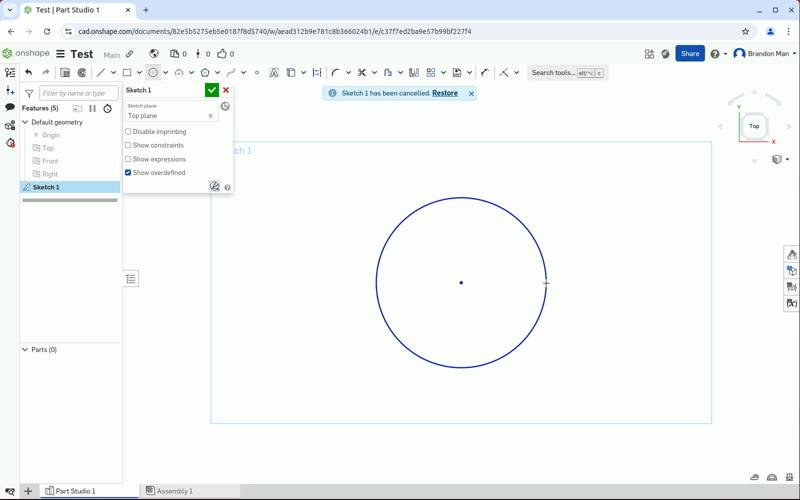
mouse_move(461, 282)
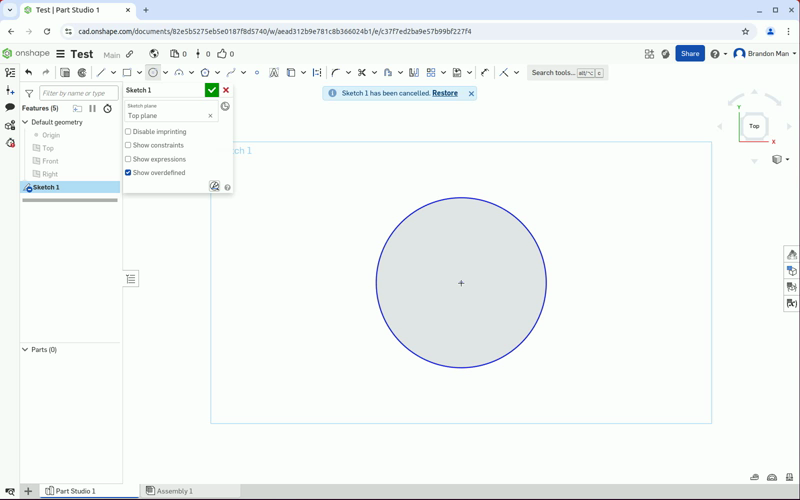
click(461, 282)
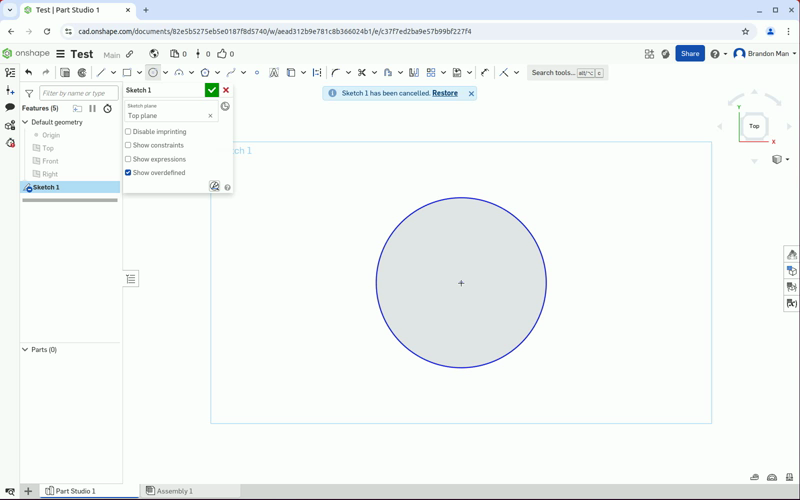
key_up(shift)
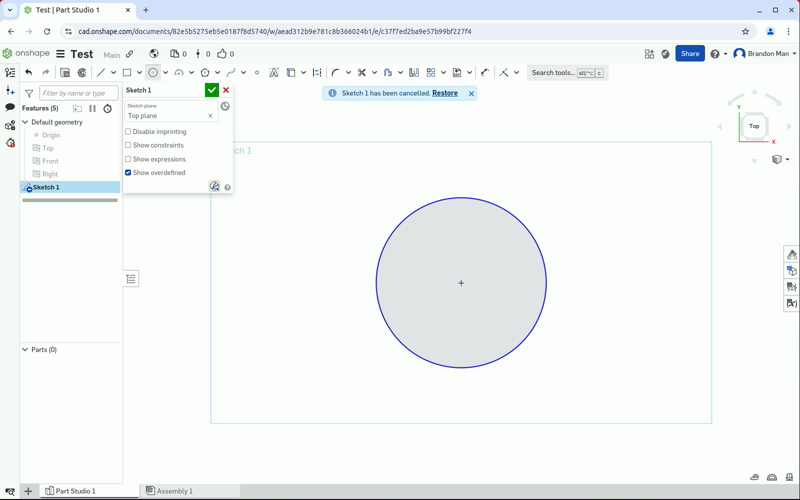
mouse_move(535, 282)
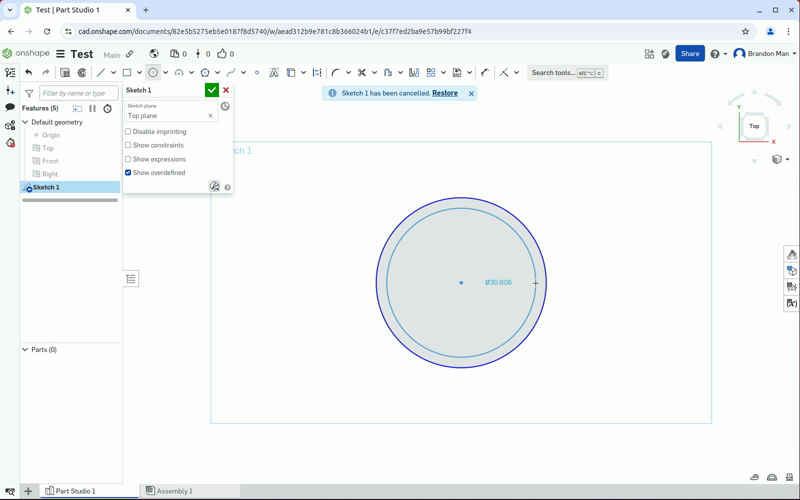
click(535, 282)
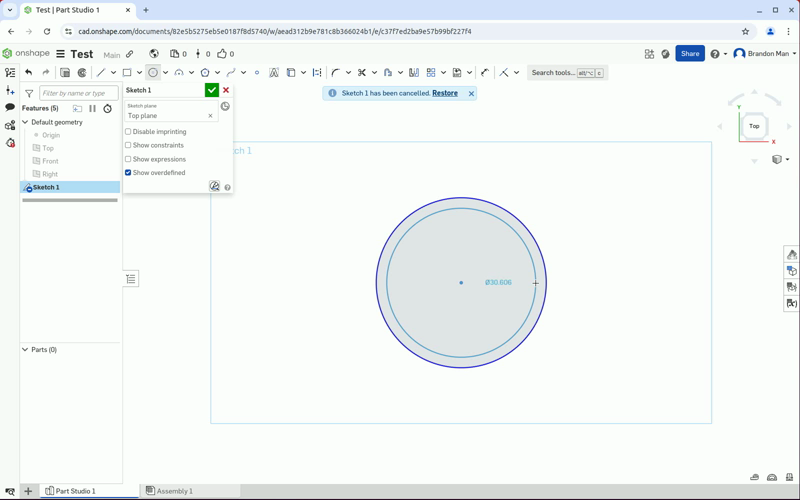
key(esc)
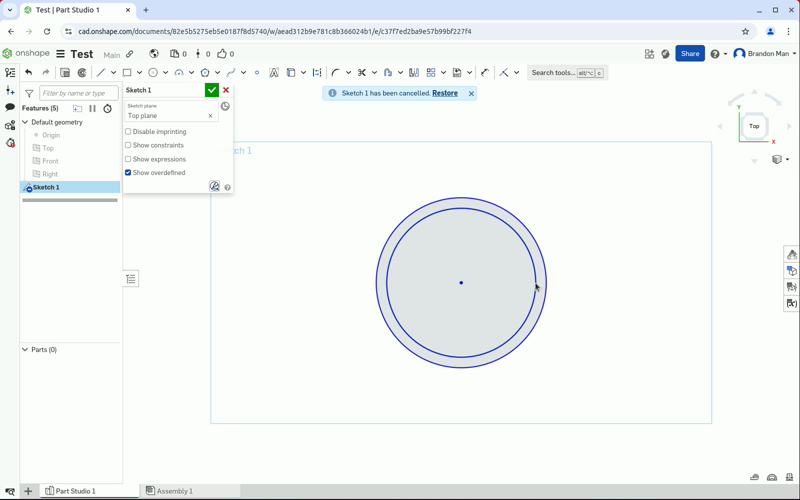
mouse_move(403, 227)
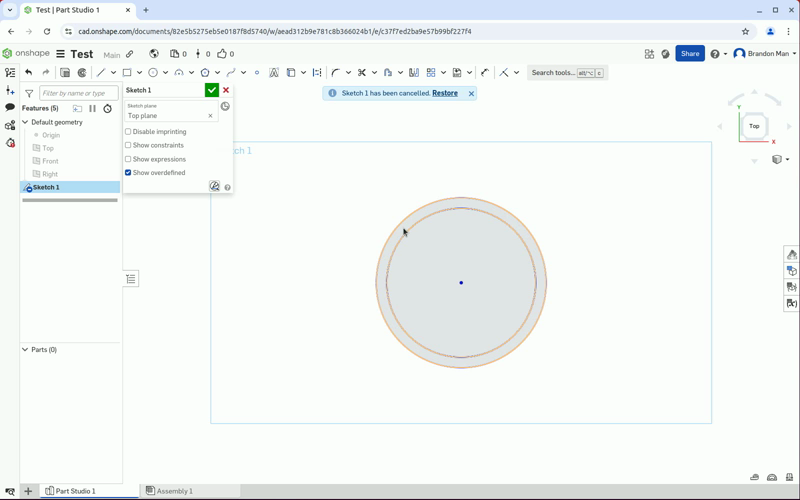
click(403, 227)
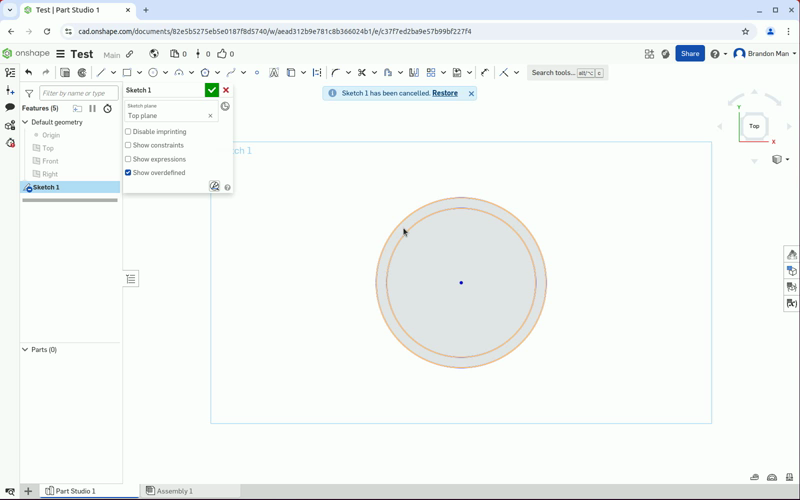
mouse_move(73, 352)
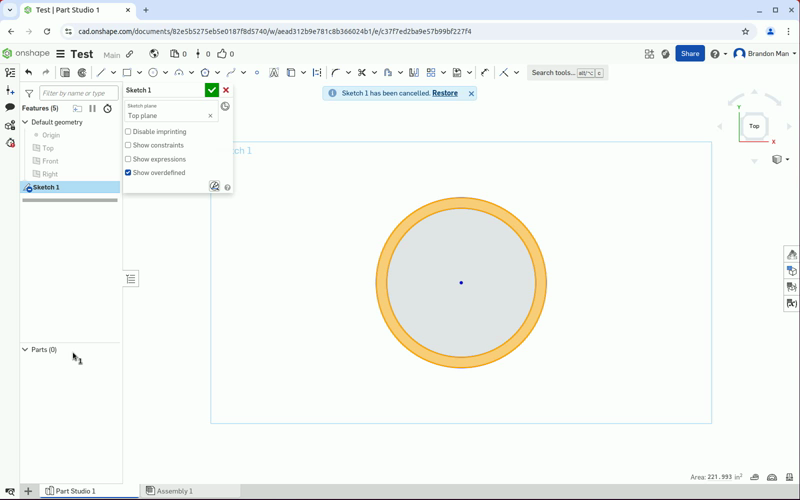
key(shift+y)
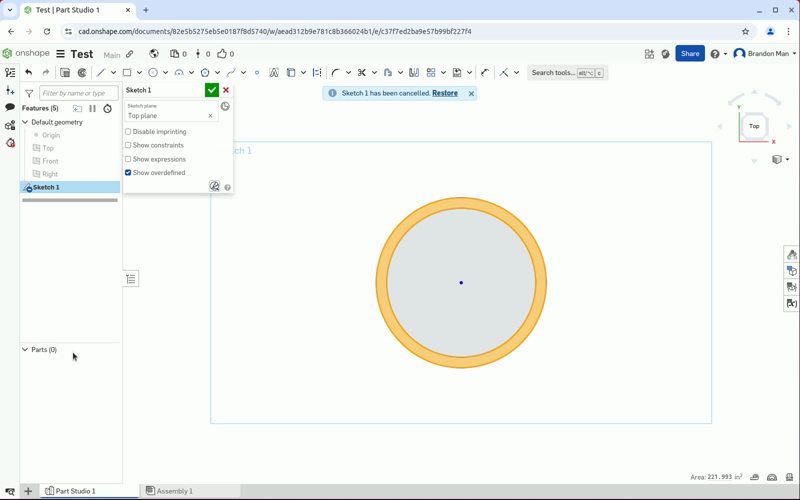
key(shift+e)
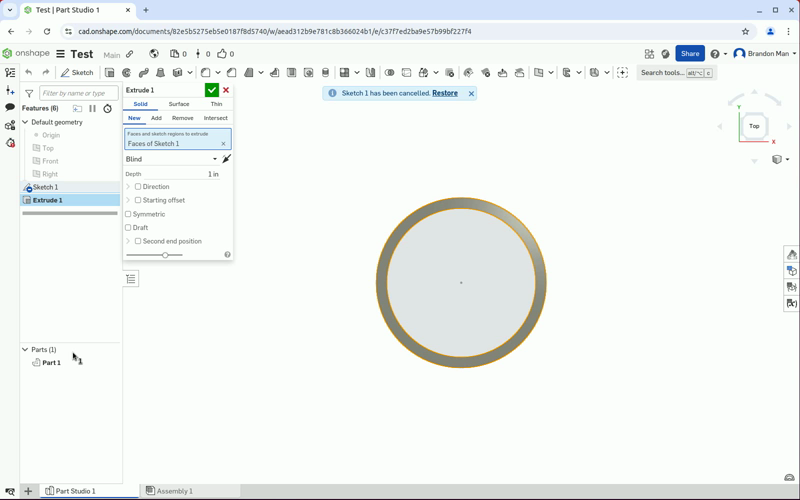
mouse_move(143, 106)
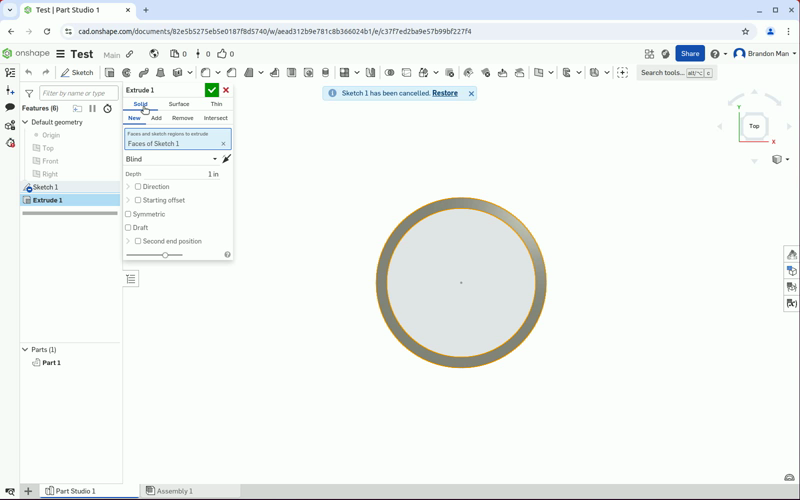
click(143, 106)
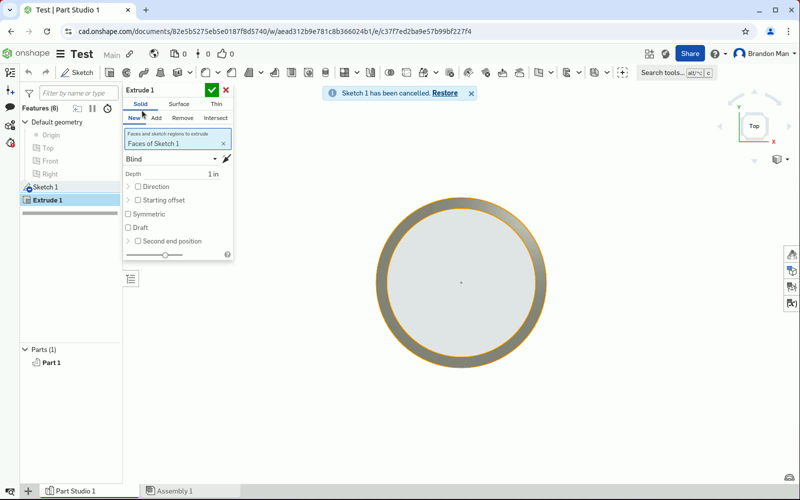
mouse_move(137, 120)
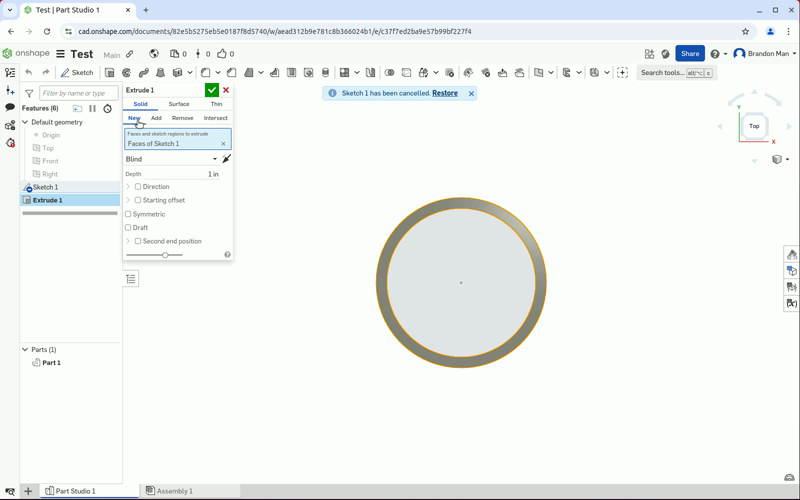
click(137, 120)
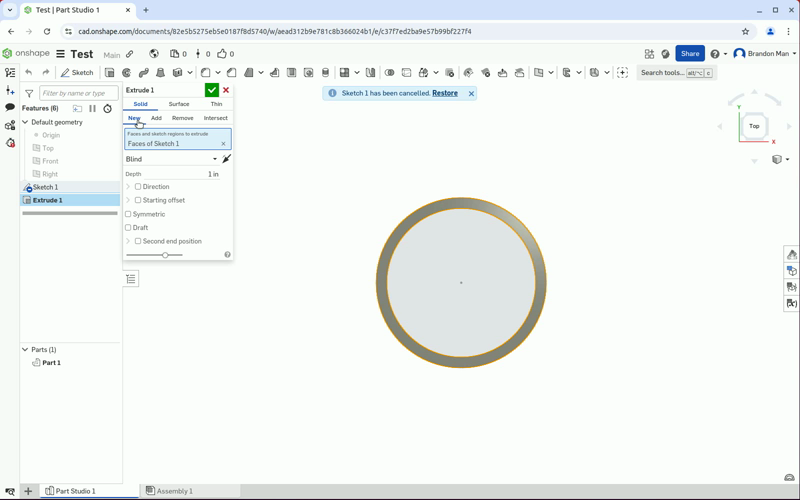
key(tab, 4)
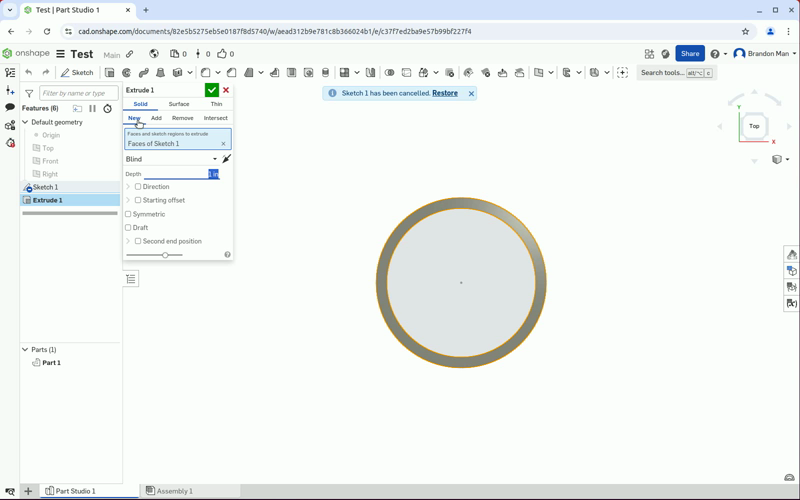
text(23.108)
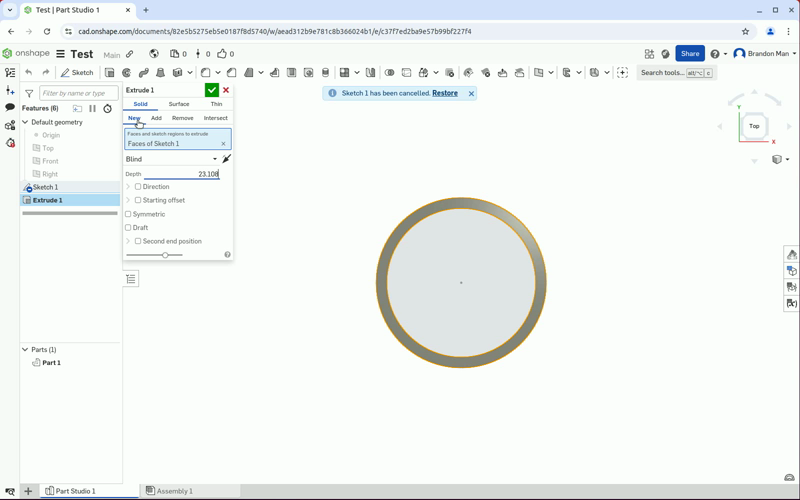
key(enter)
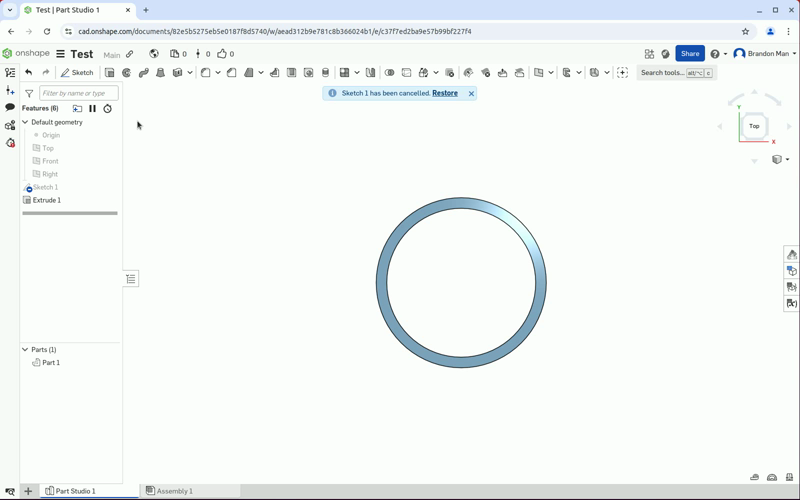
key(shift+h)
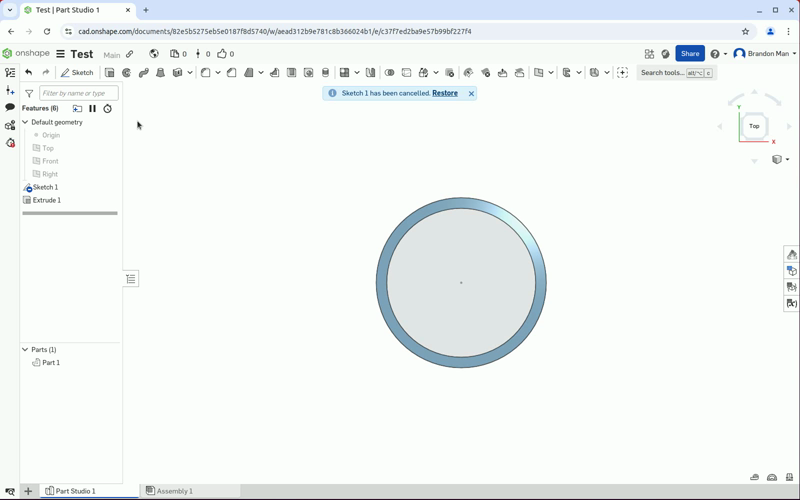
key(shift+h)
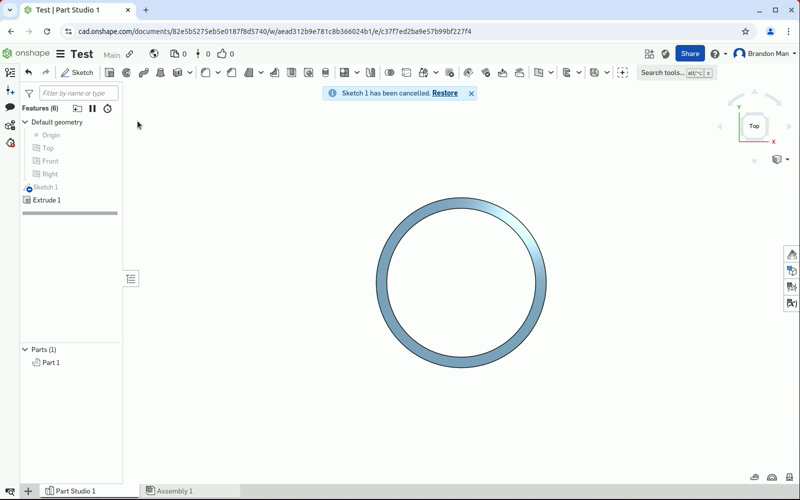
mouse_move(73, 189)
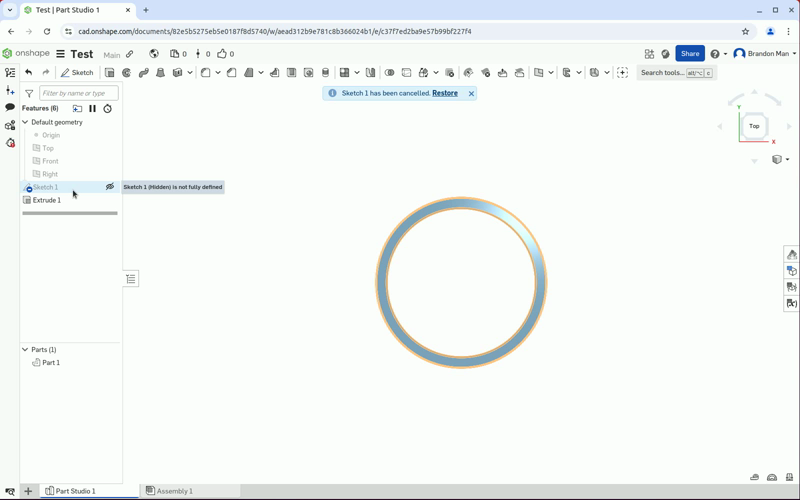
click(73, 189)
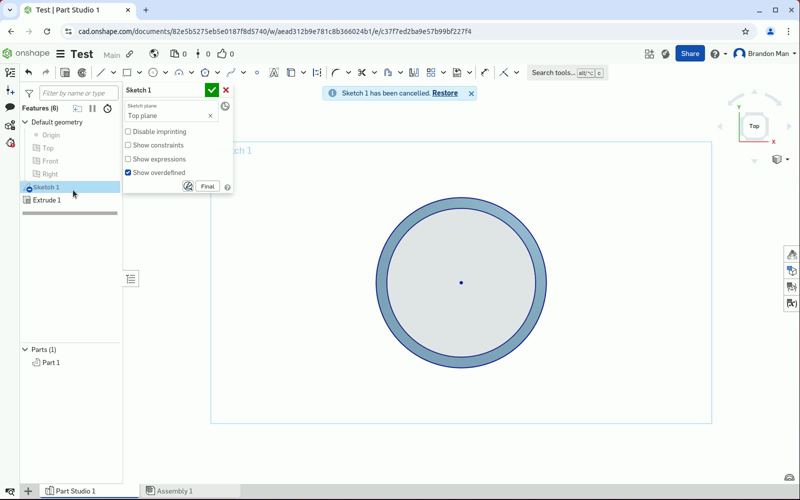
mouse_move(229, 92)
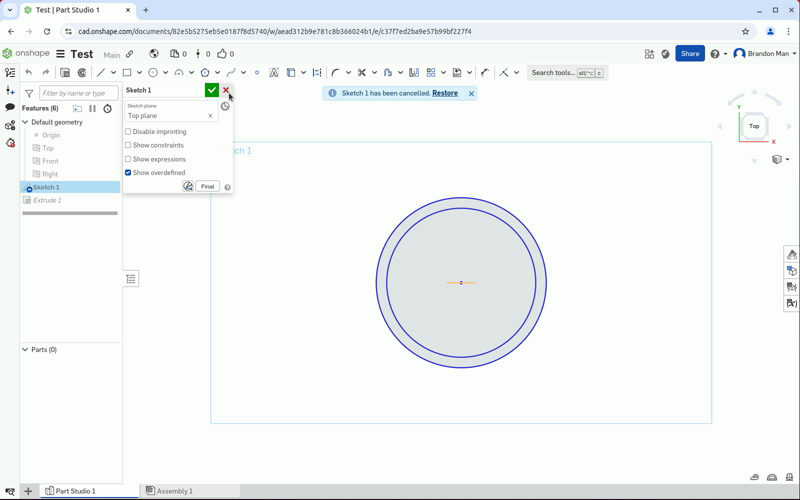
click(229, 92)
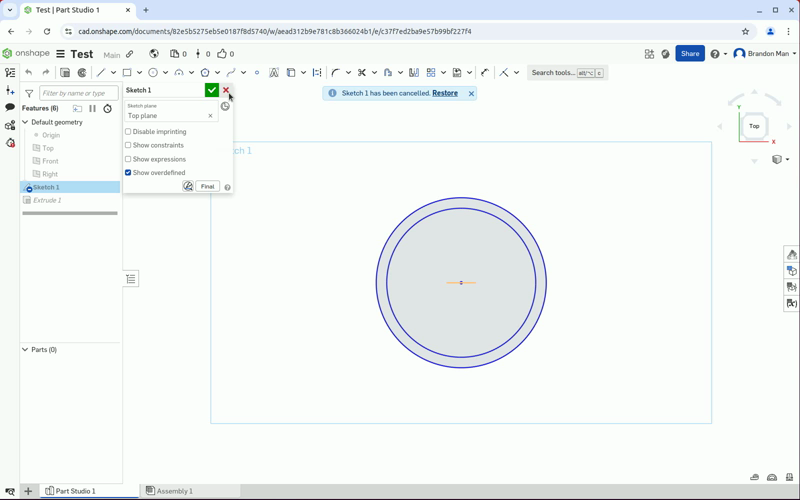
key(shift+s)
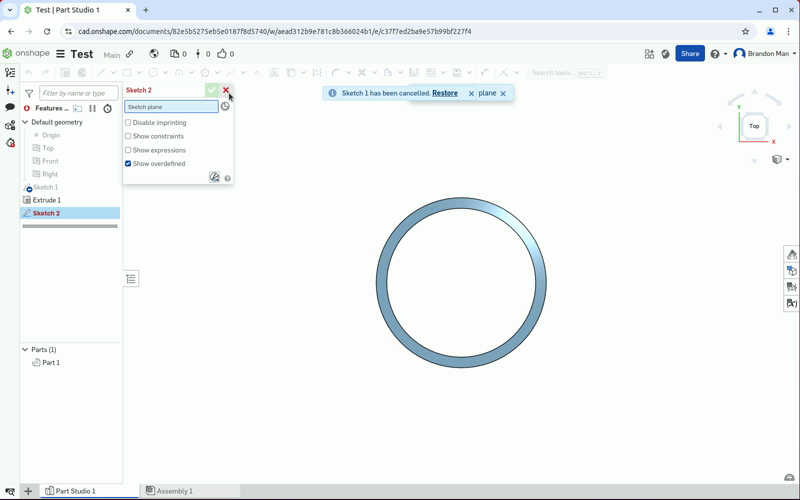
mouse_move(73, 150)
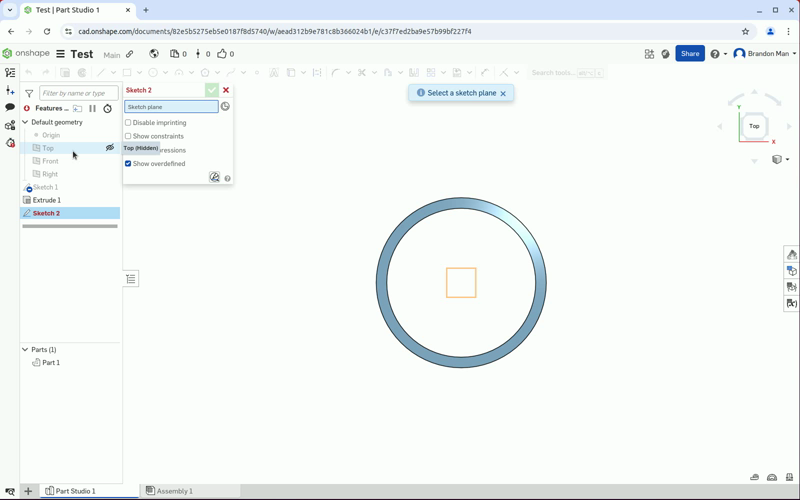
click(73, 150)
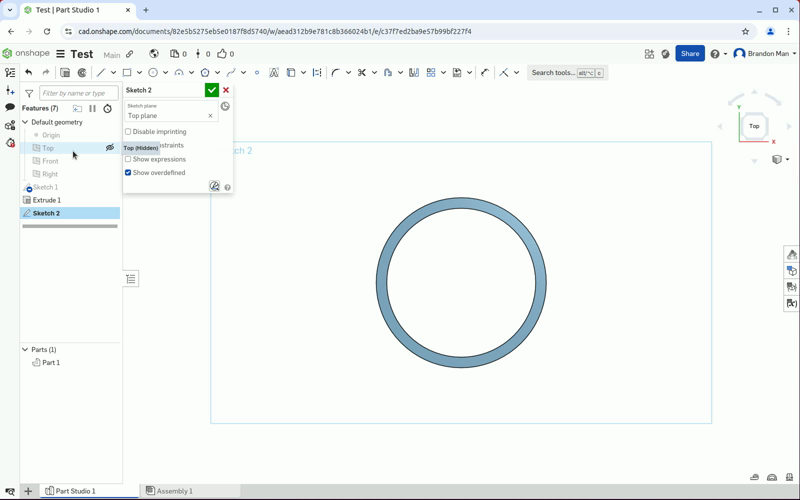
mouse_move(73, 352)
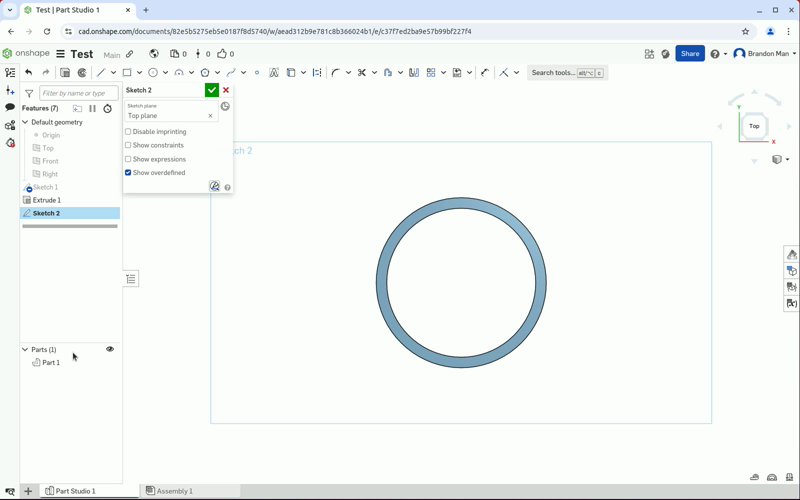
key(y)
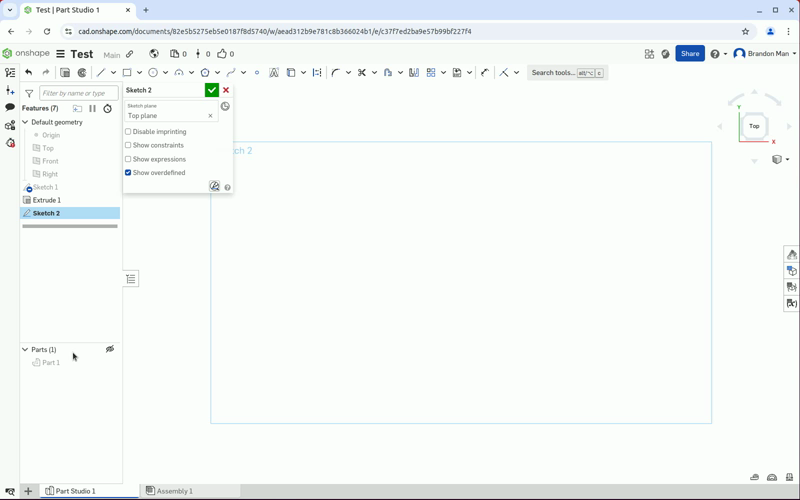
key(c)
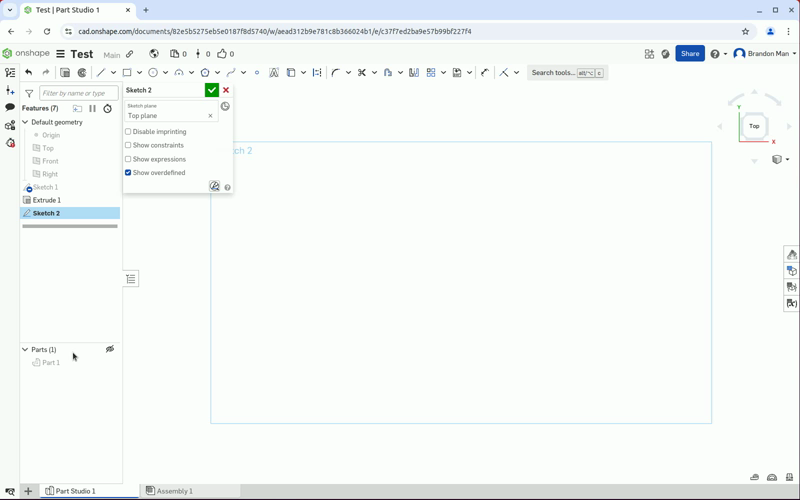
key_down(shift)
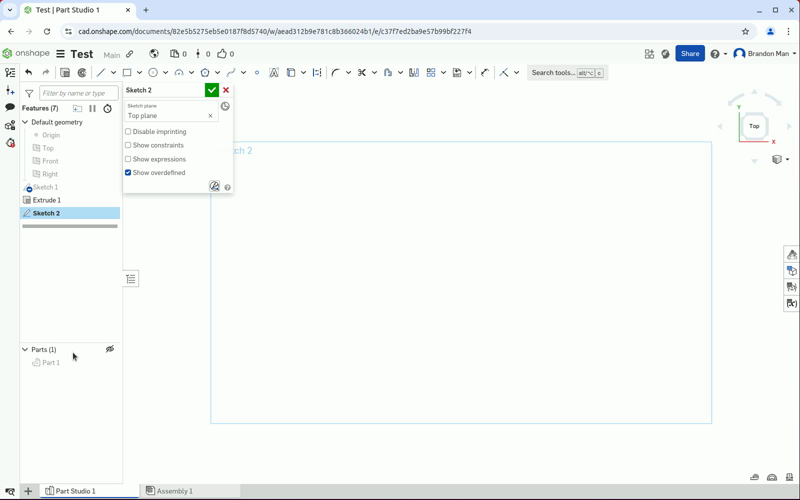
mouse_move(461, 282)
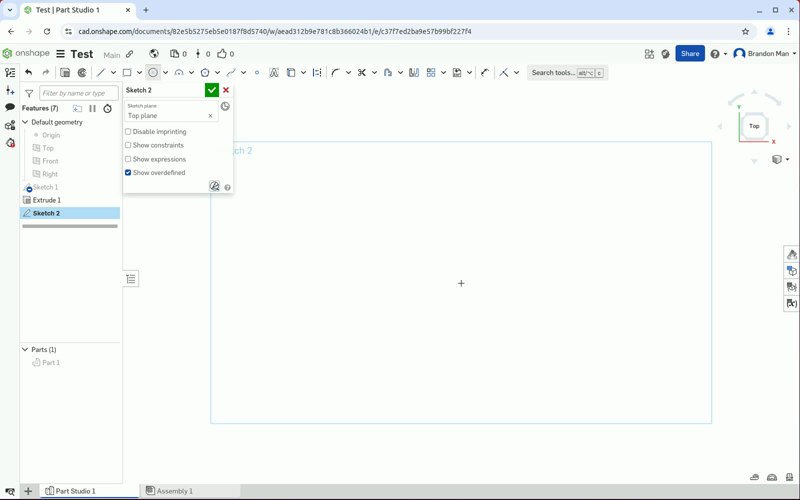
click(461, 282)
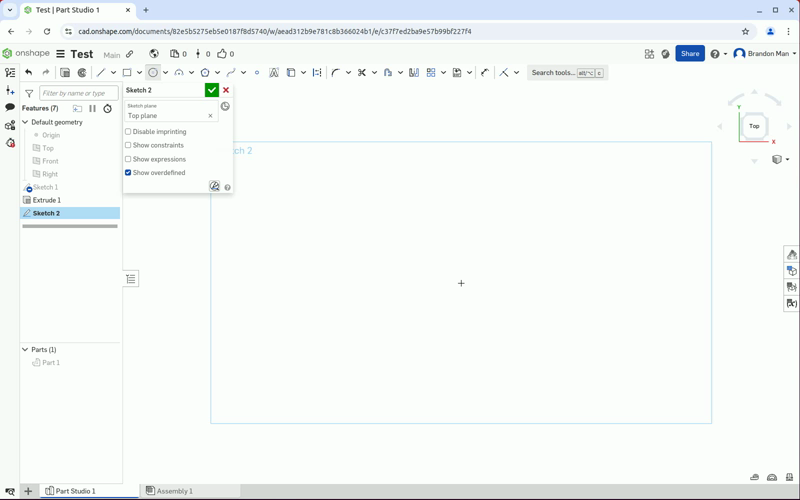
key_up(shift)
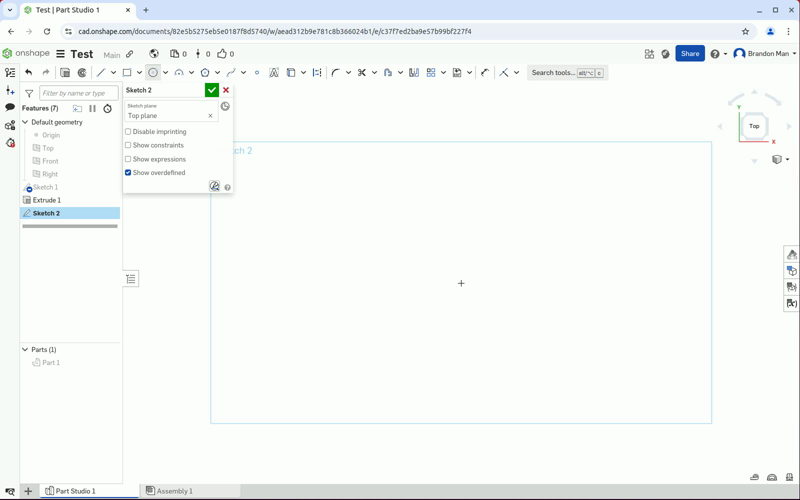
mouse_move(565, 282)
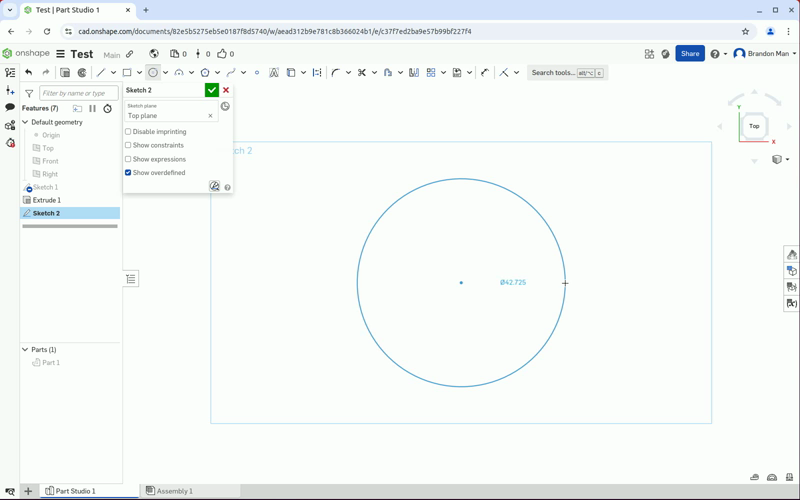
click(565, 282)
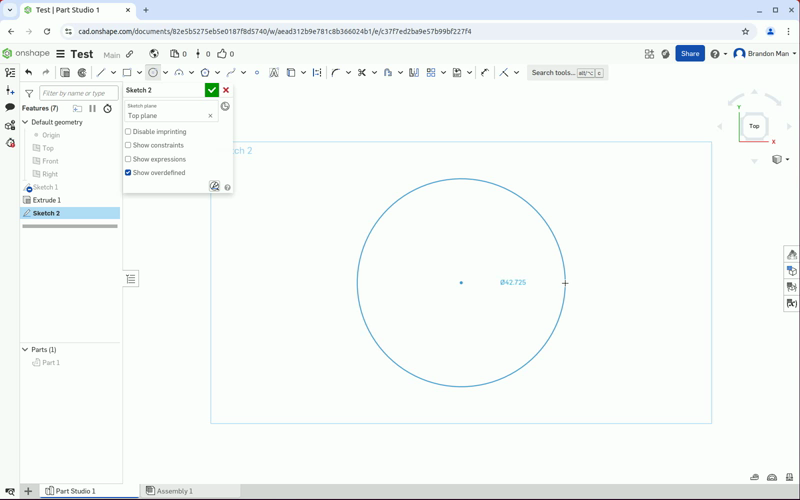
key(esc)
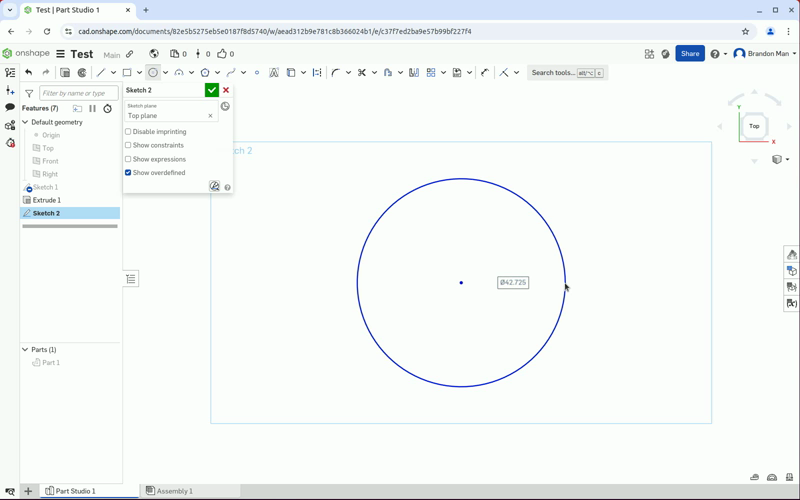
key(c)
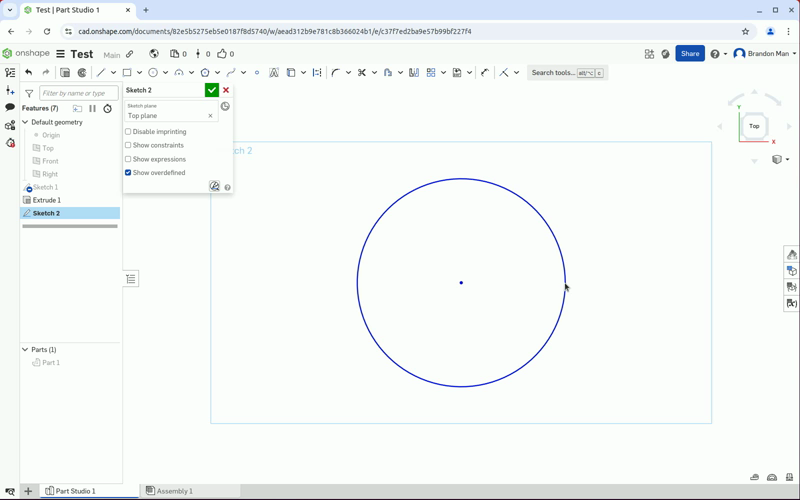
key_down(shift)
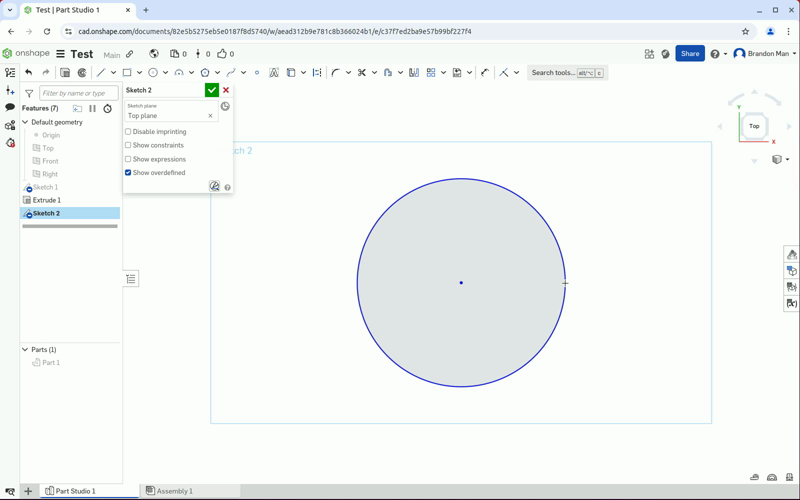
mouse_move(461, 282)
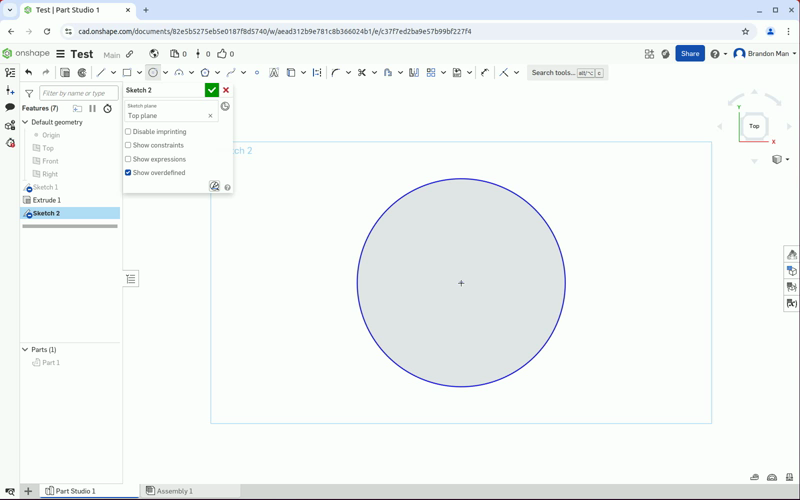
click(461, 282)
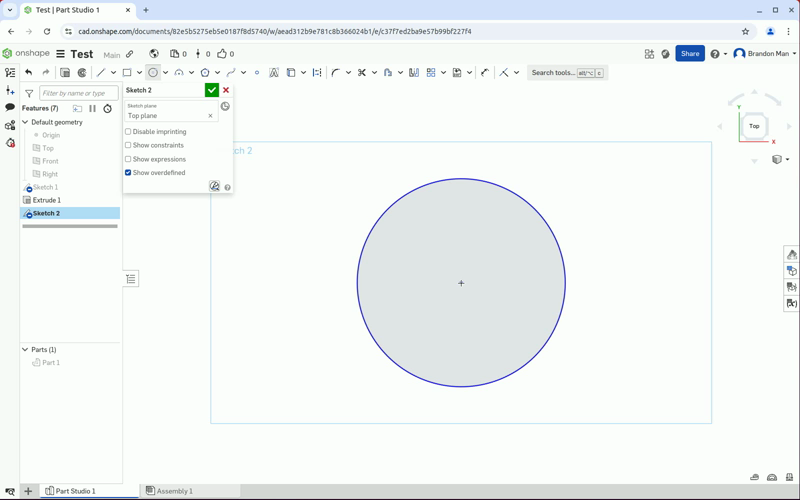
key_up(shift)
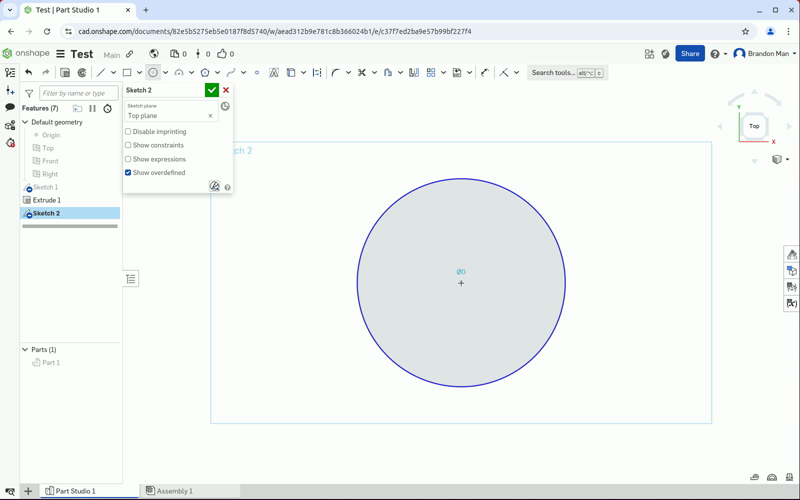
mouse_move(545, 282)
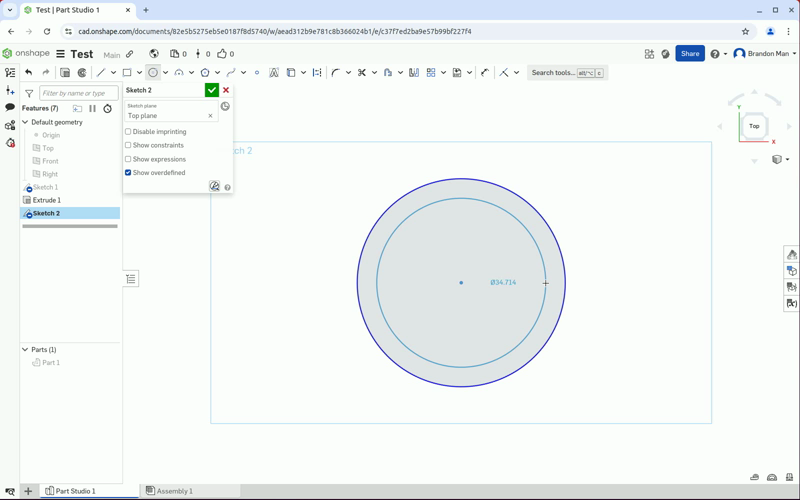
click(545, 282)
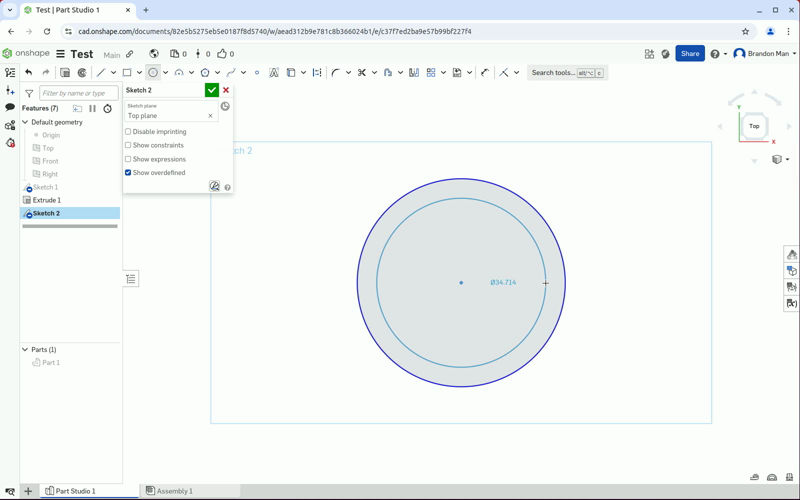
key(esc)
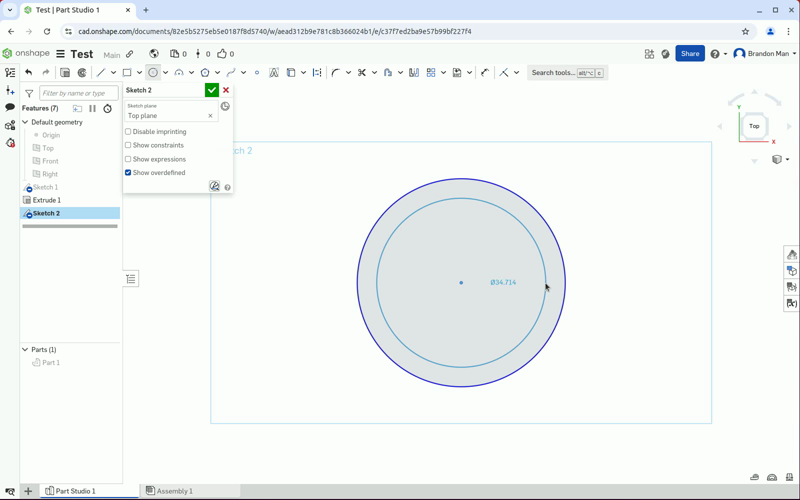
mouse_move(376, 244)
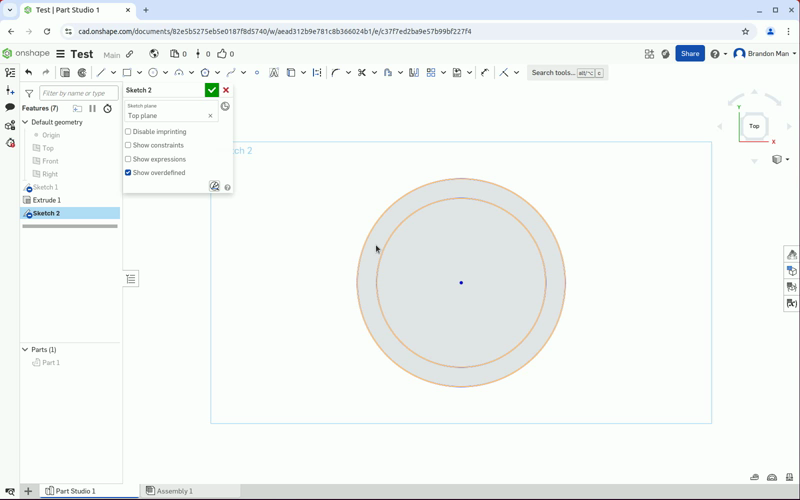
click(376, 244)
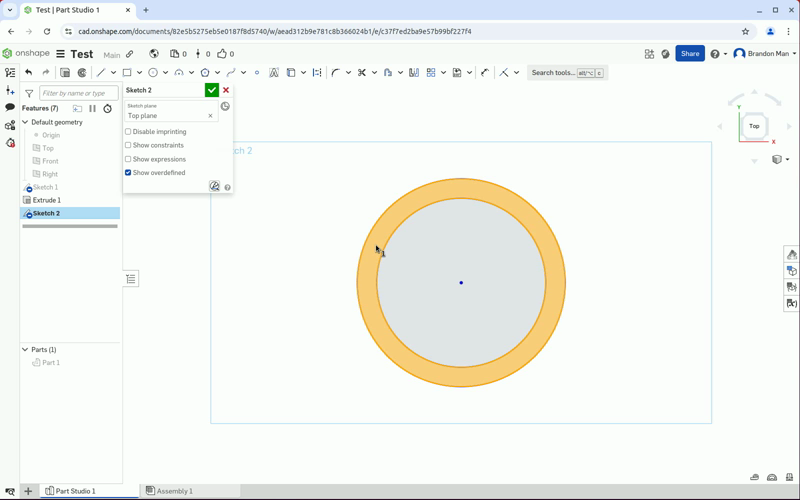
mouse_move(73, 352)
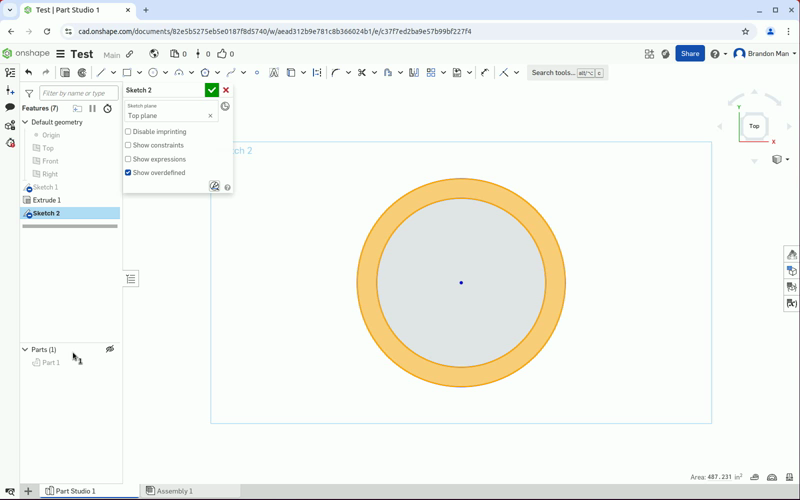
key(shift+y)
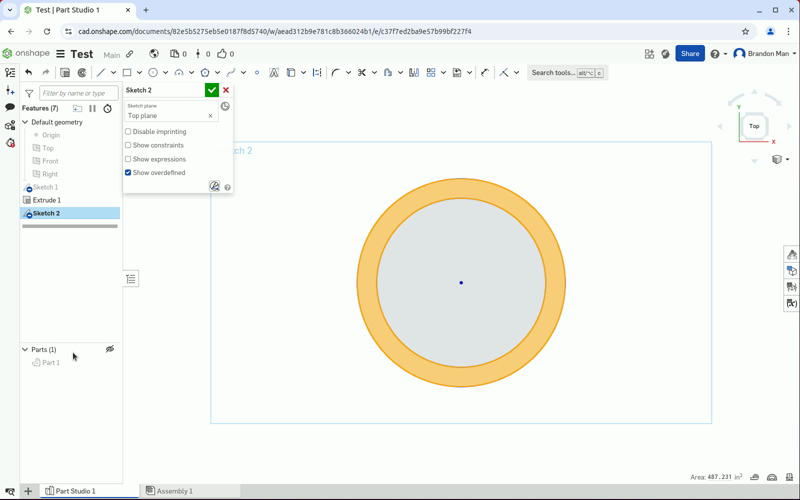
key(shift+e)
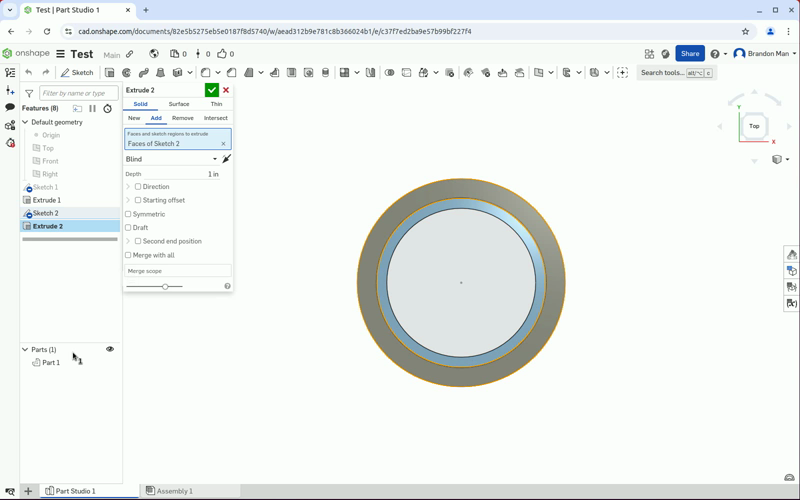
mouse_move(143, 106)
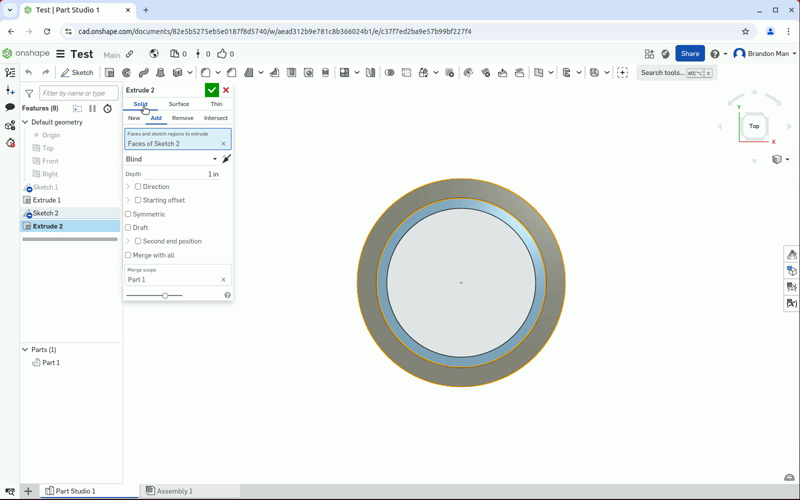
click(143, 106)
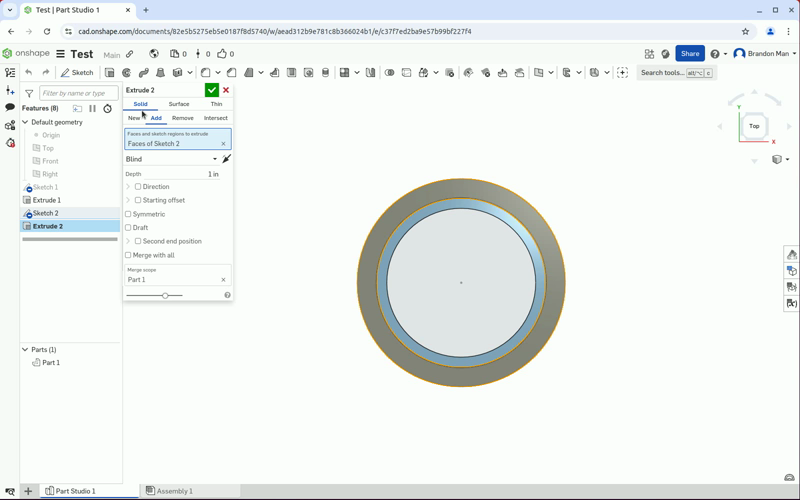
mouse_move(137, 120)
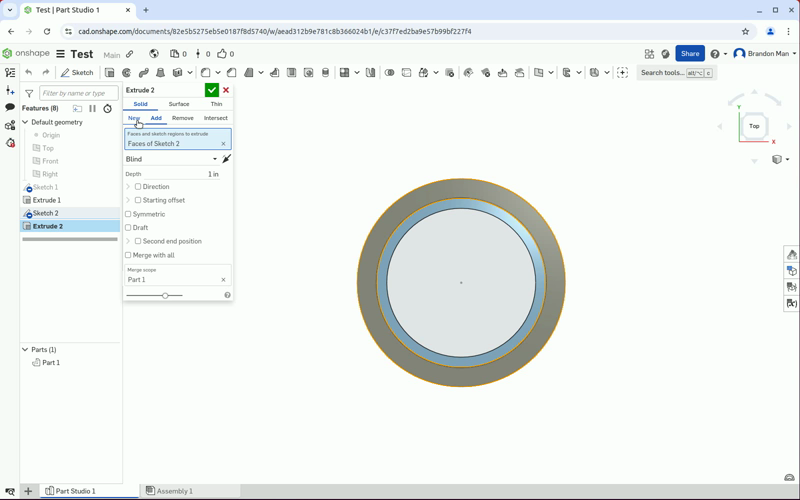
click(137, 120)
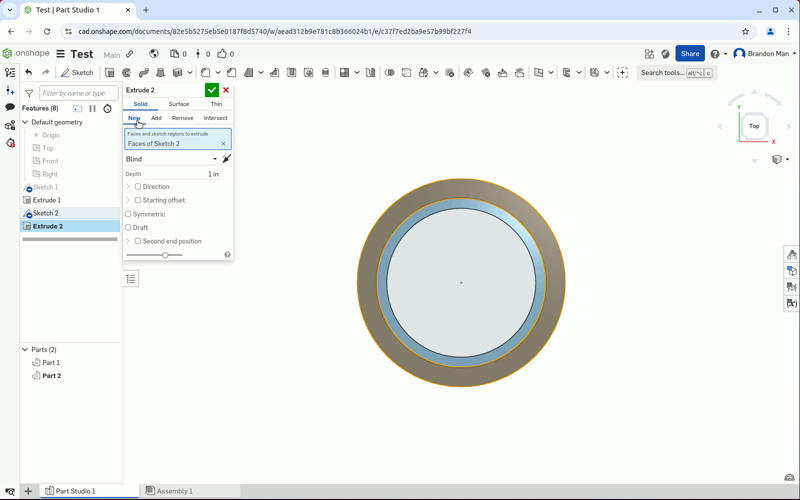
key(tab, 4)
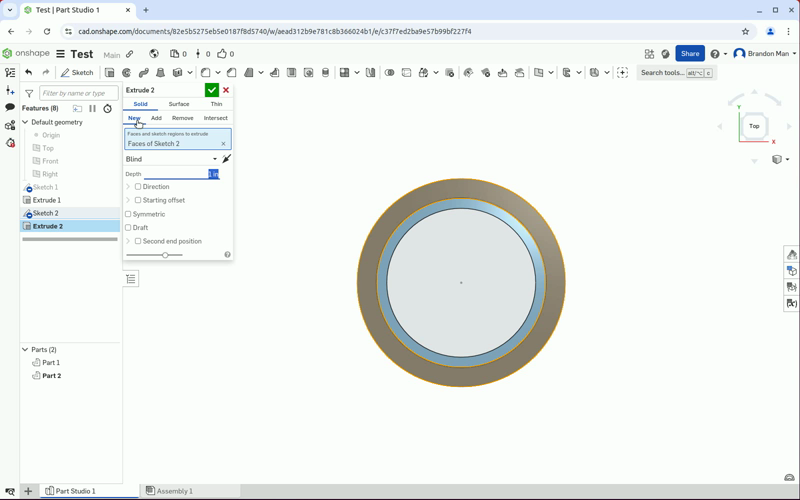
text(7.703)
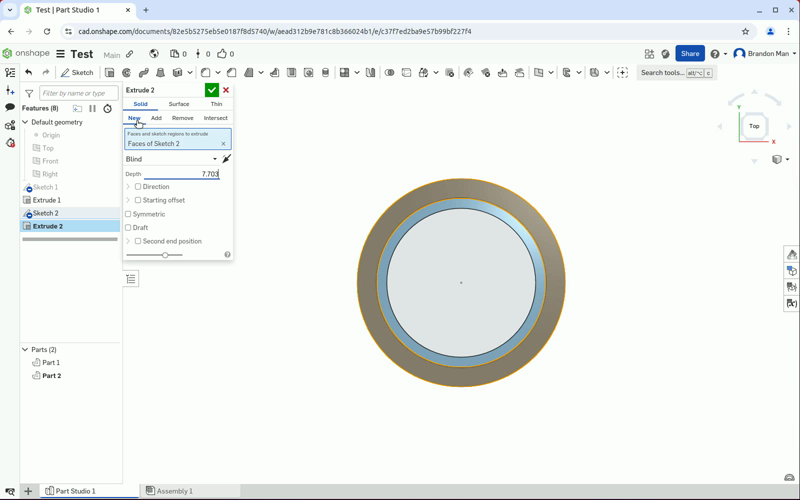
key(enter)
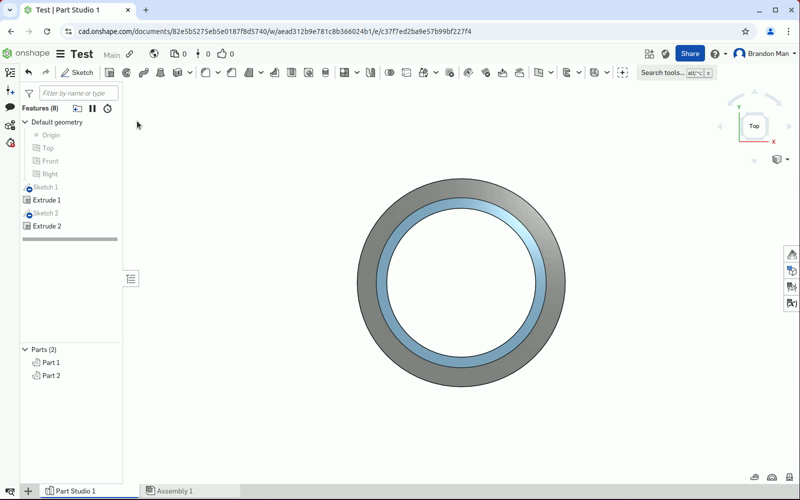
key(shift+h)
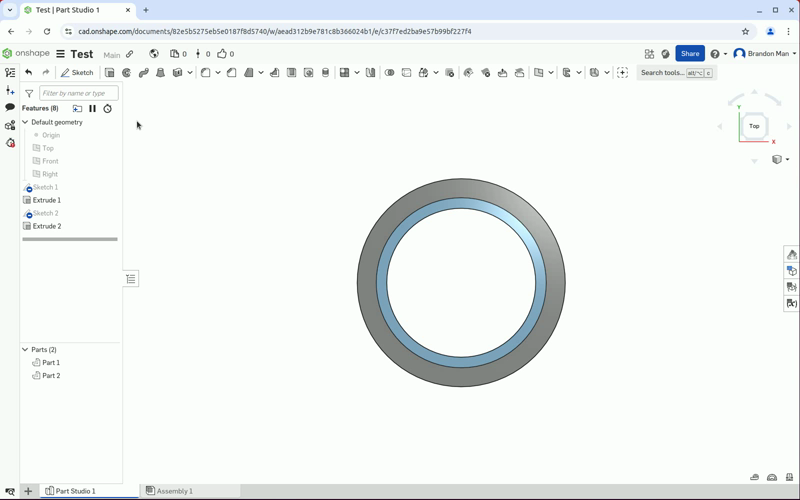
key(shift+h)
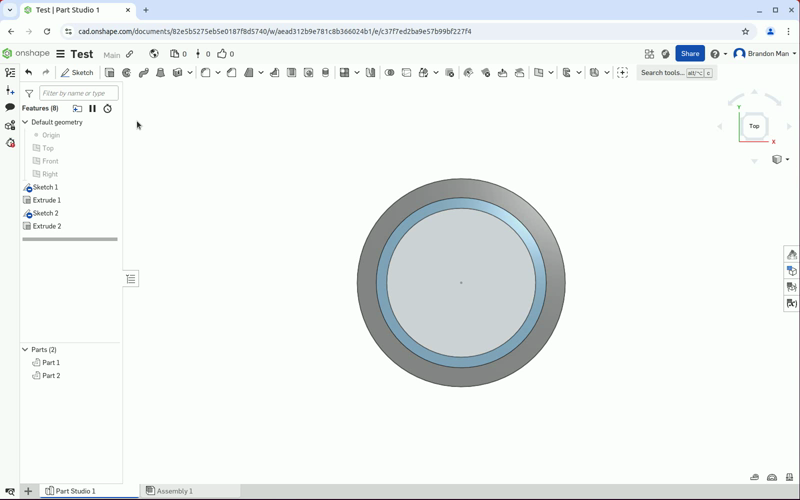
key(shift+7)
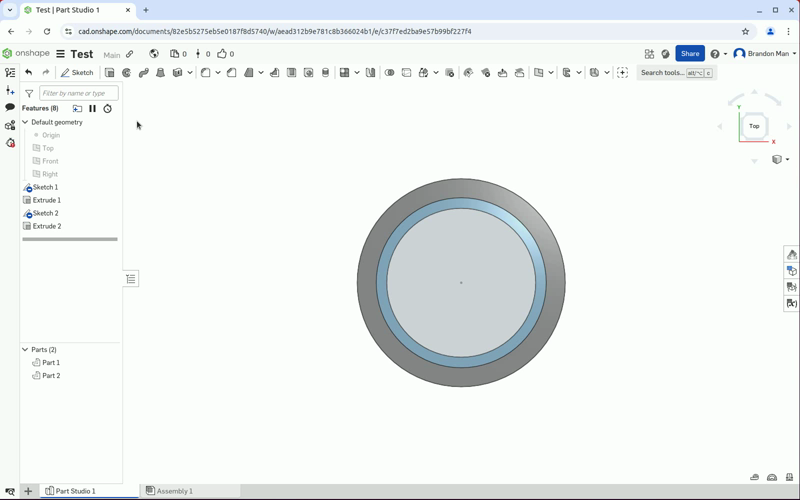
key(up, 3)
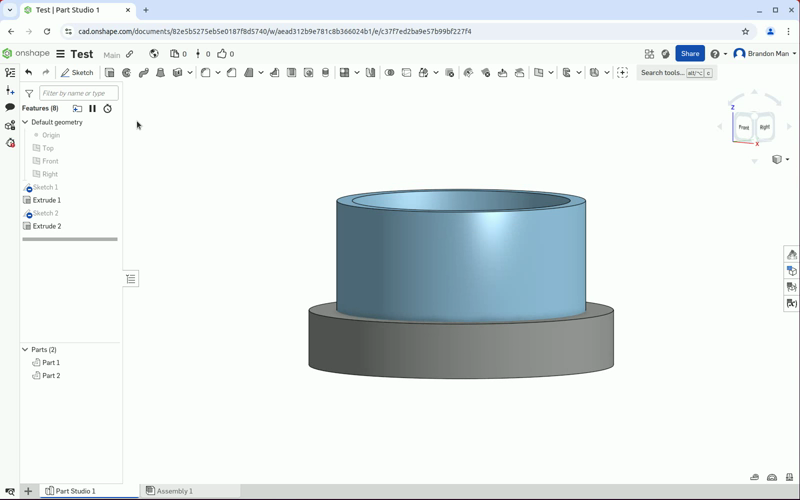
key(left, 3)
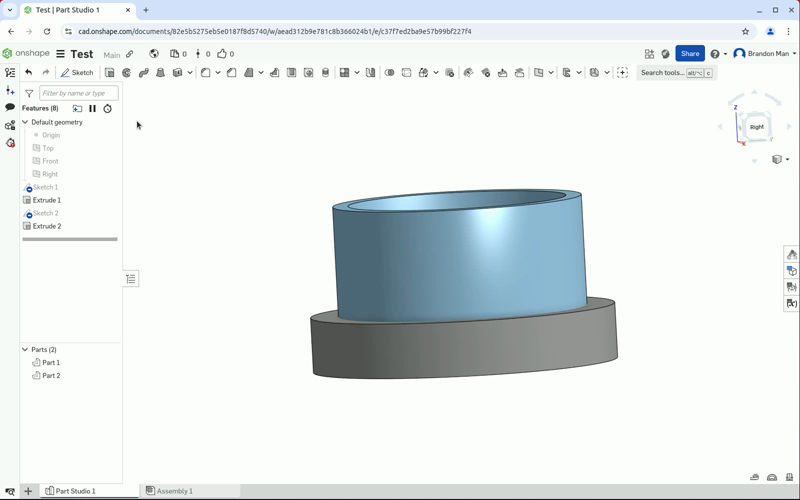
key(right, 3)
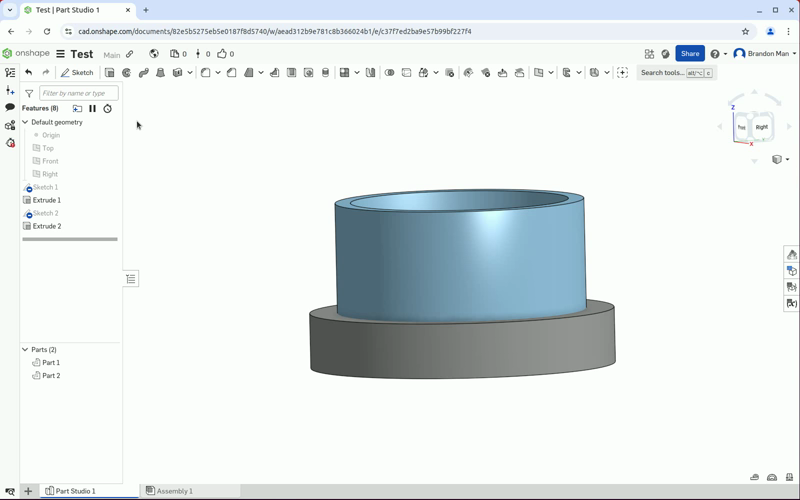
key(down, 3)
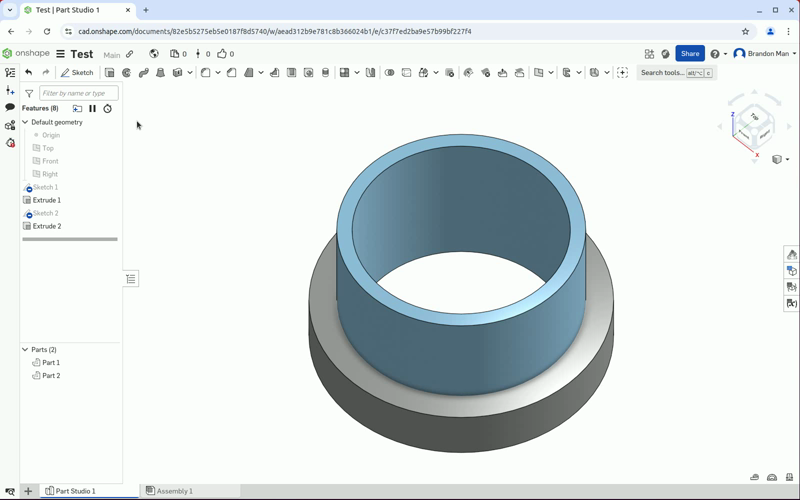
mouse_move(73, 189)
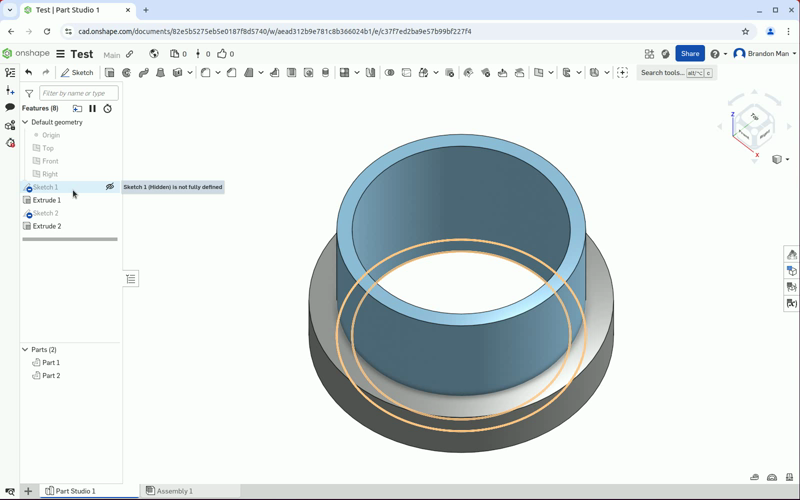
click(73, 189)